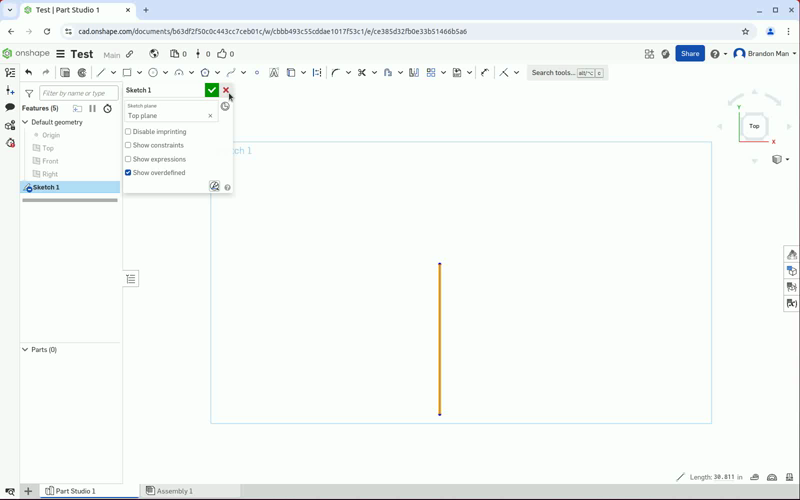
key(shift+h)
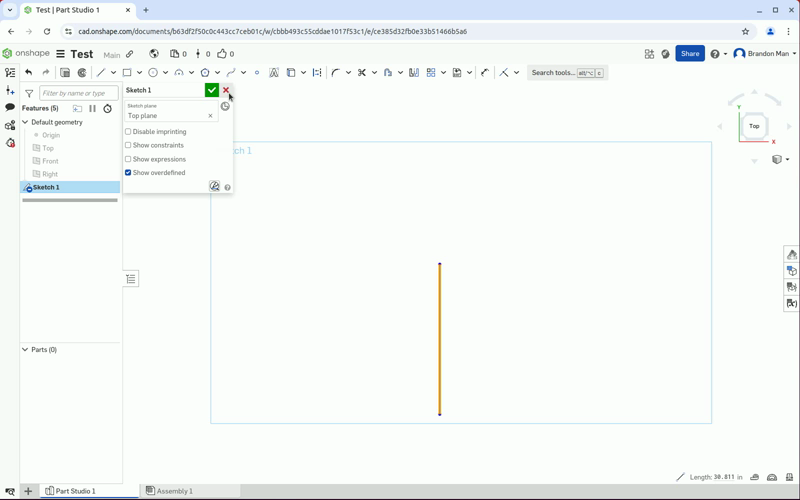
mouse_move(73, 352)
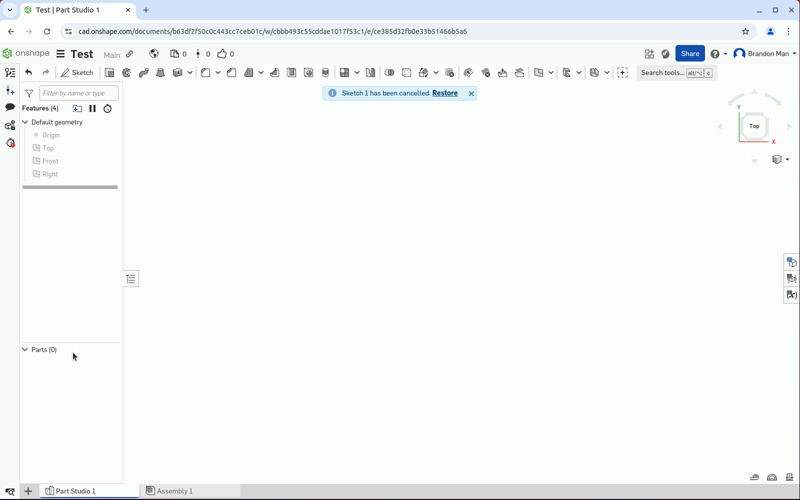
key(y)
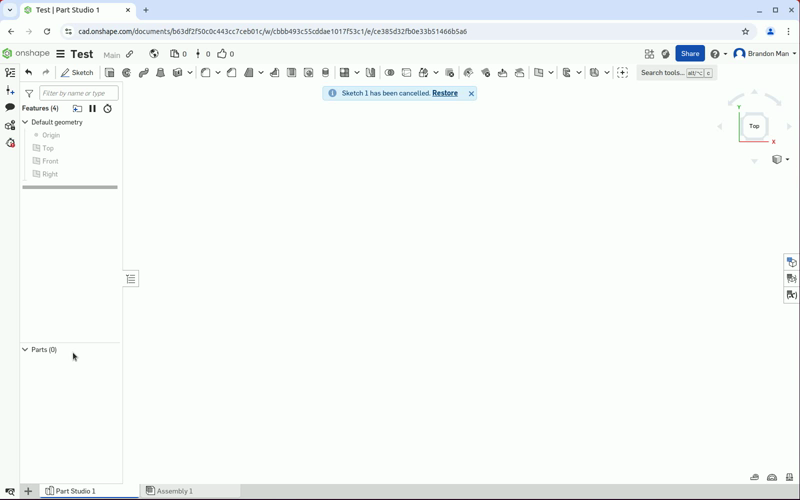
key(shift+p)
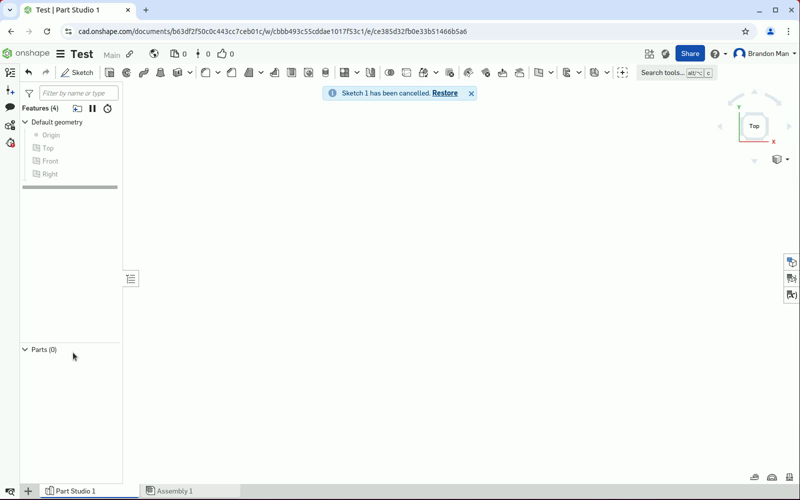
key(space)
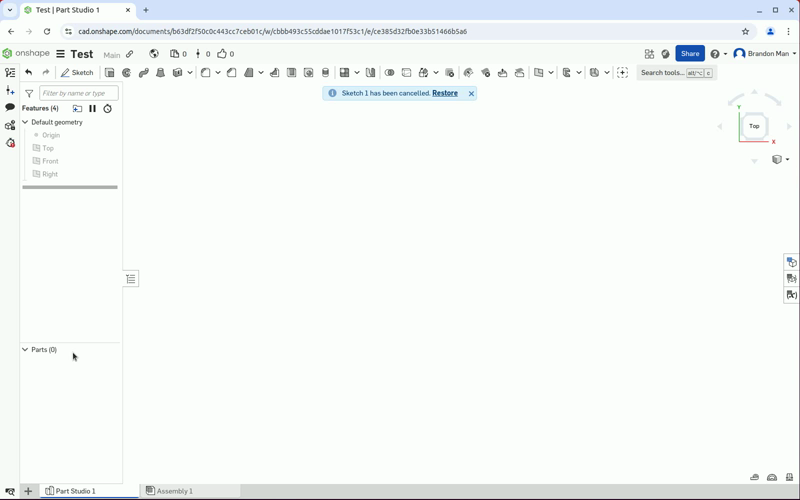
key_down(shift)
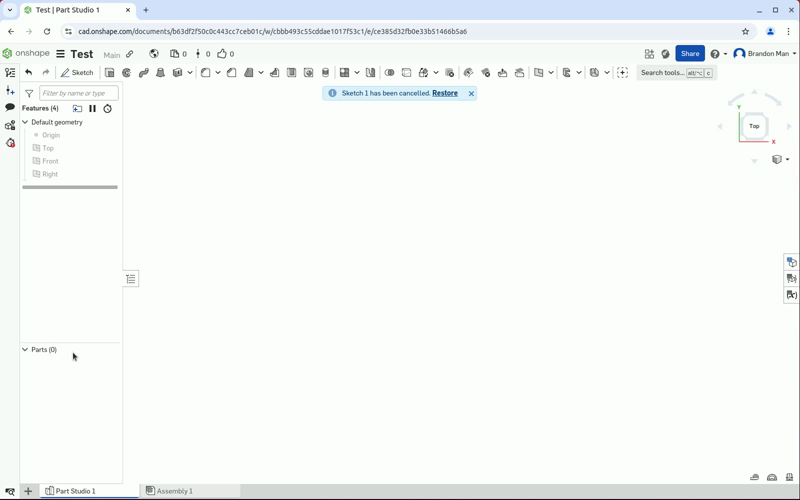
key(up)
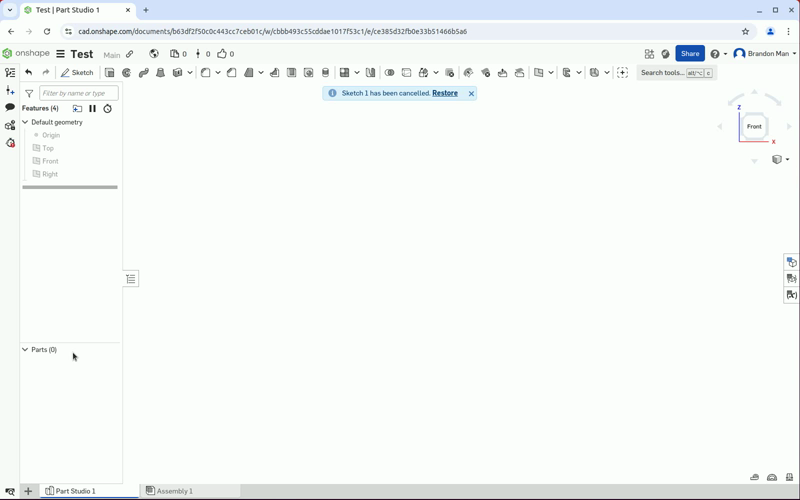
key_up(shift)
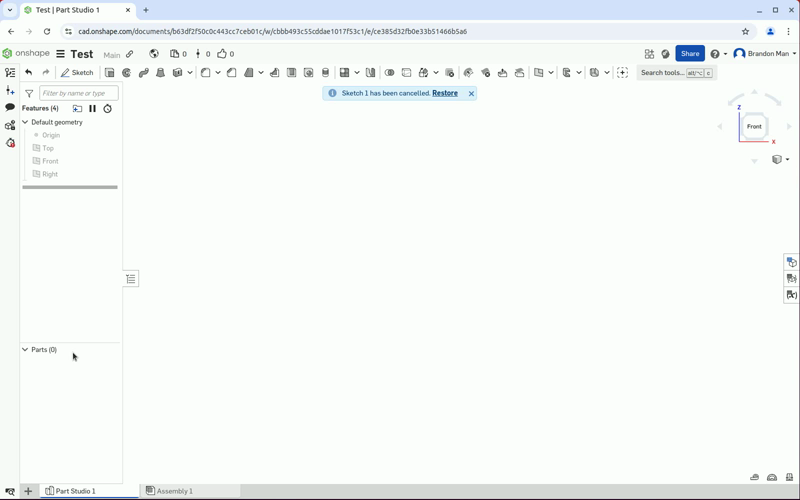
mouse_move(73, 352)
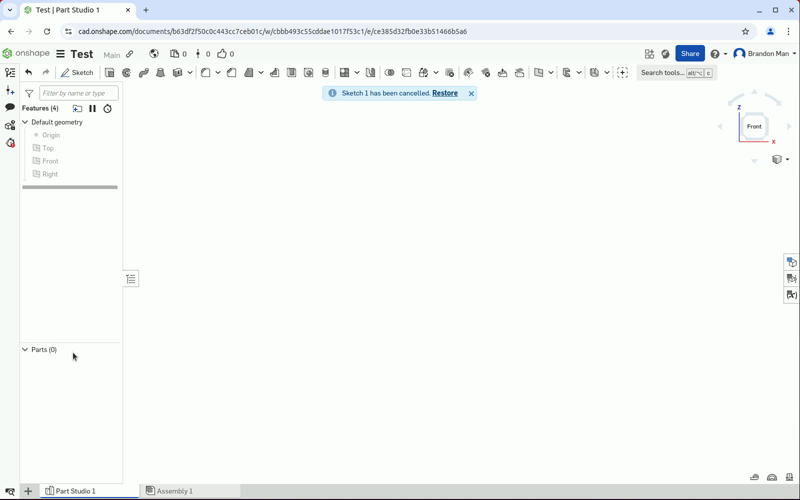
key(shift+y)
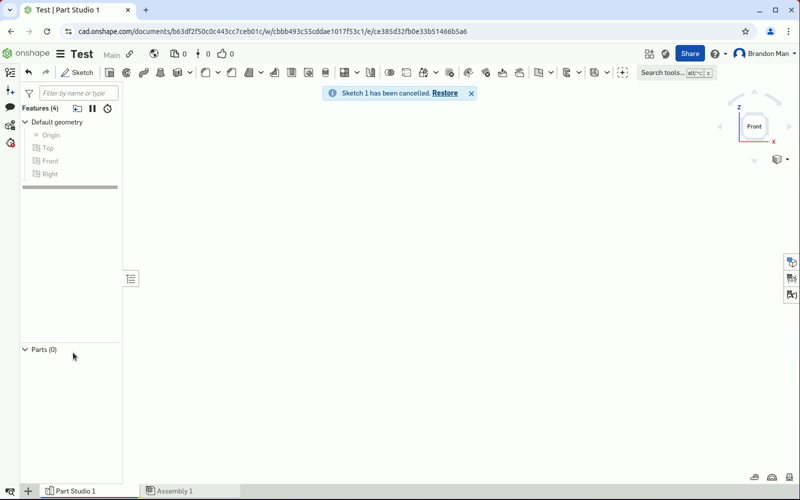
key(shift+s)
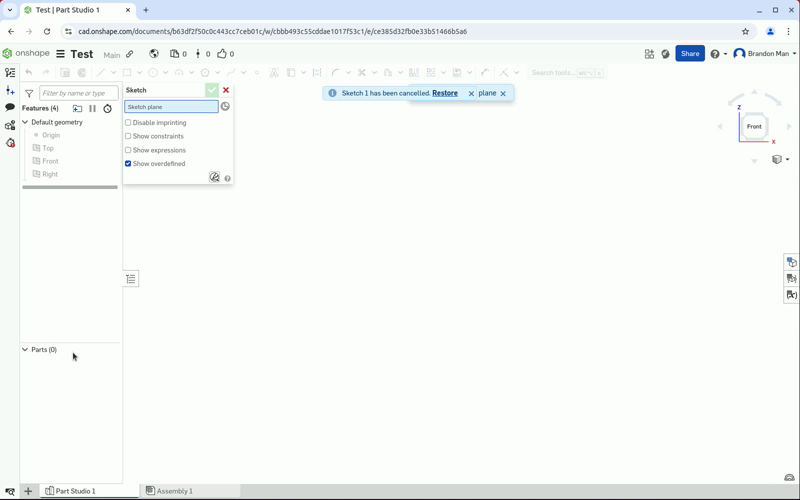
mouse_move(73, 163)
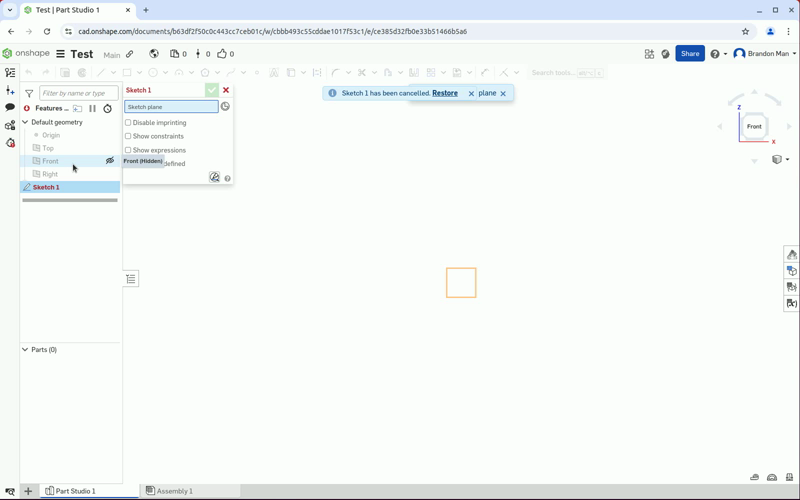
click(73, 163)
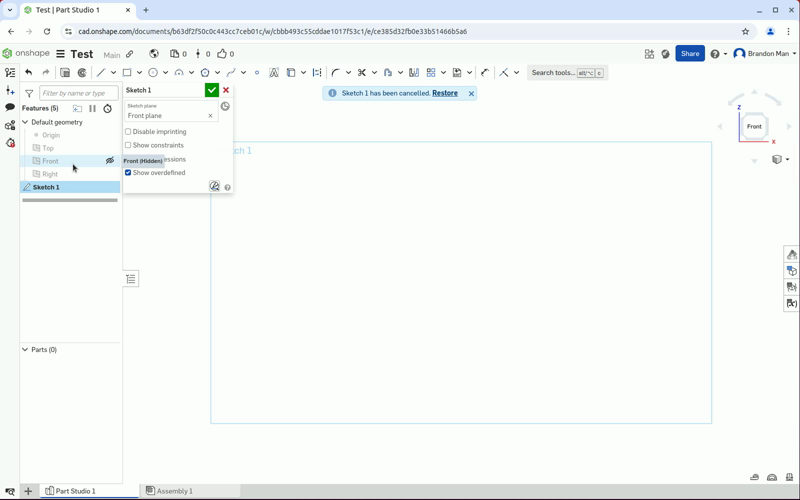
mouse_move(73, 352)
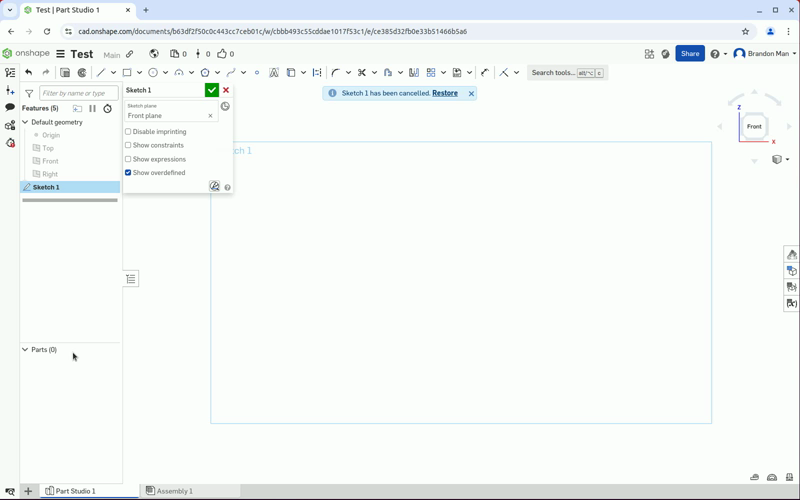
key(y)
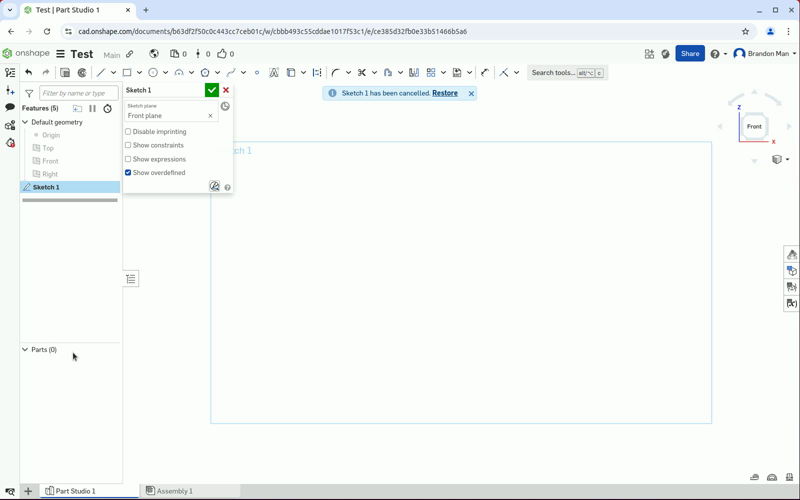
key(c)
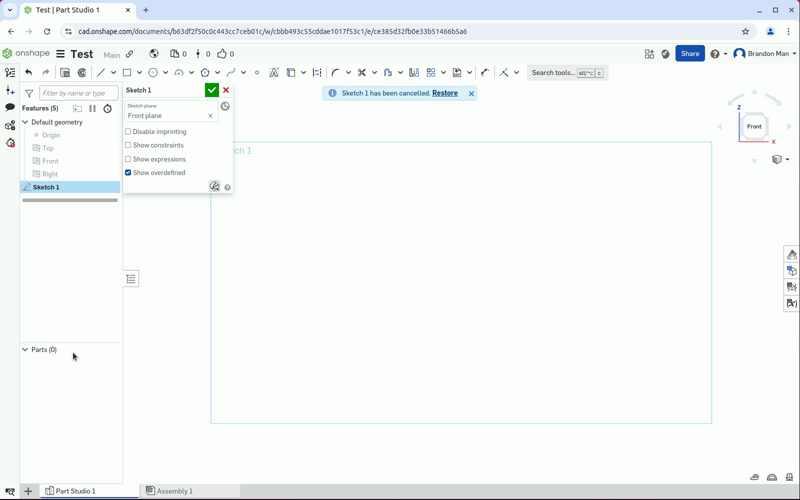
key_down(shift)
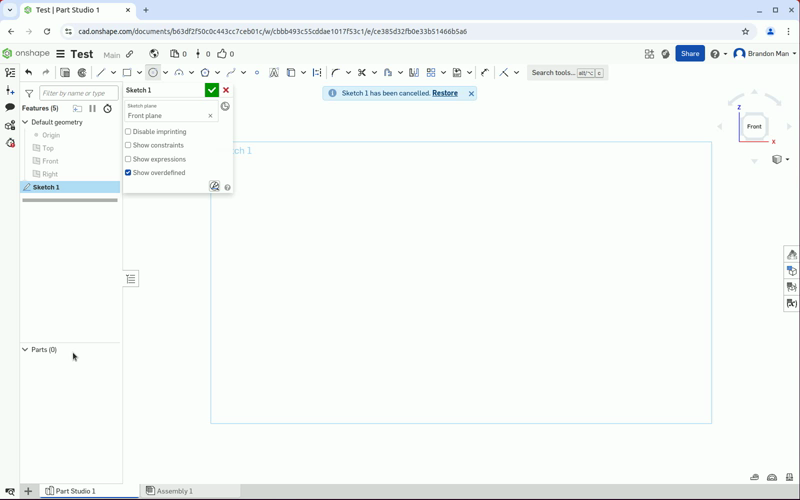
mouse_move(426, 233)
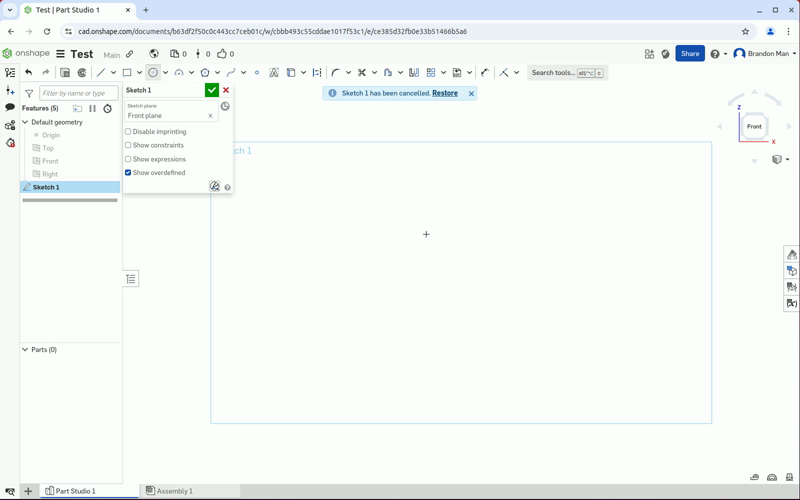
click(426, 233)
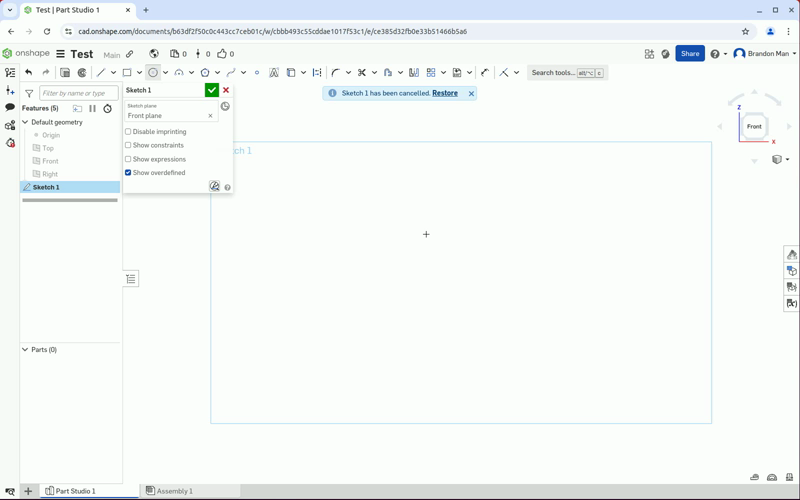
key_up(shift)
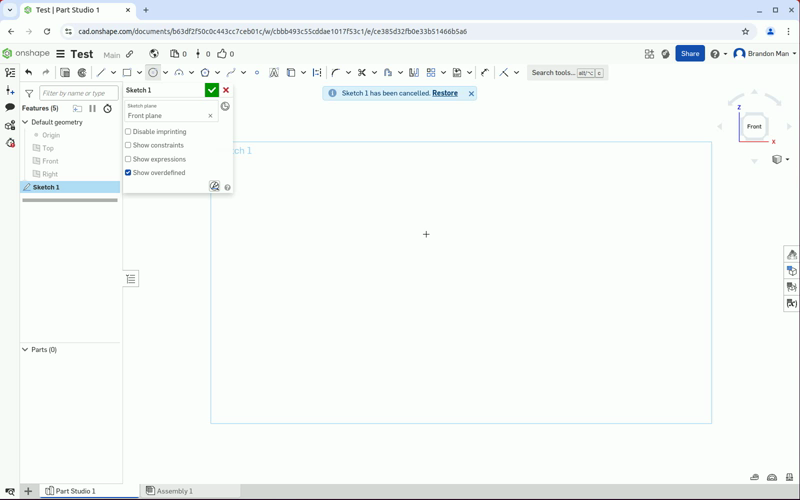
mouse_move(490, 233)
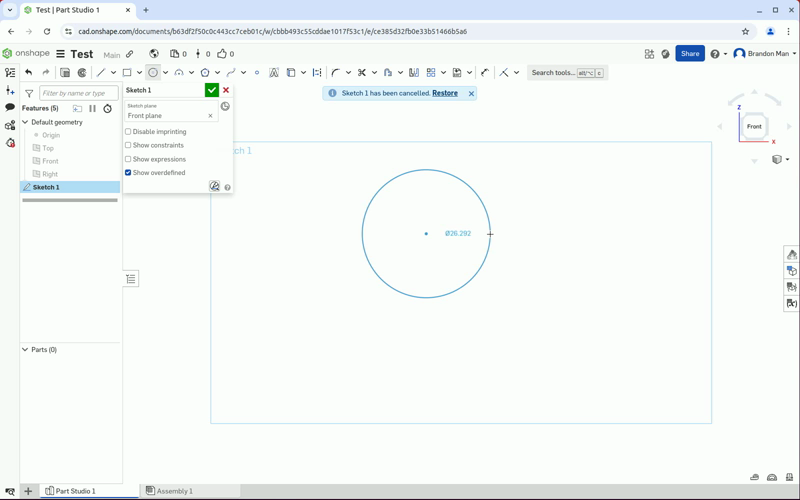
click(490, 233)
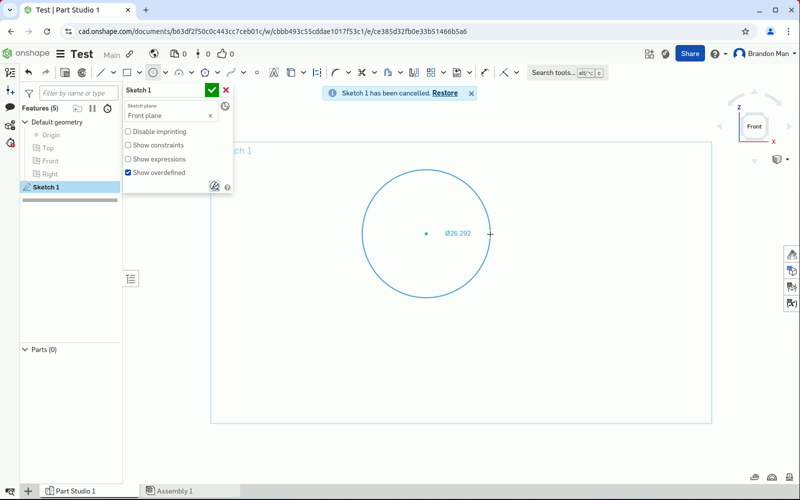
key(esc)
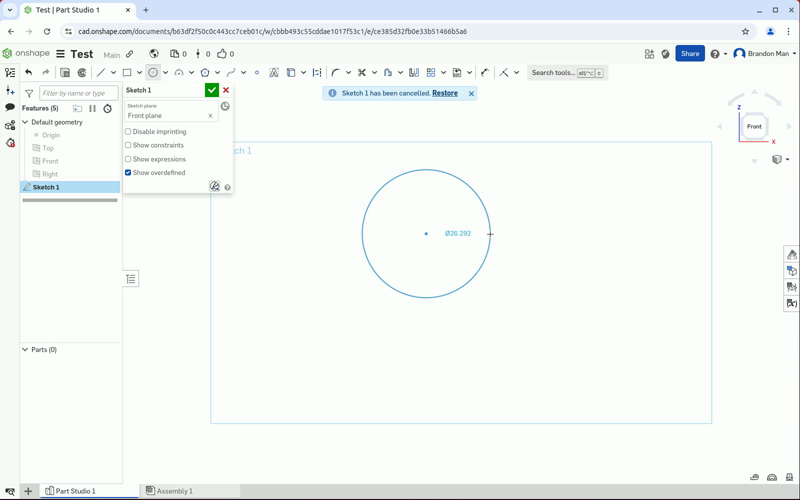
mouse_move(413, 242)
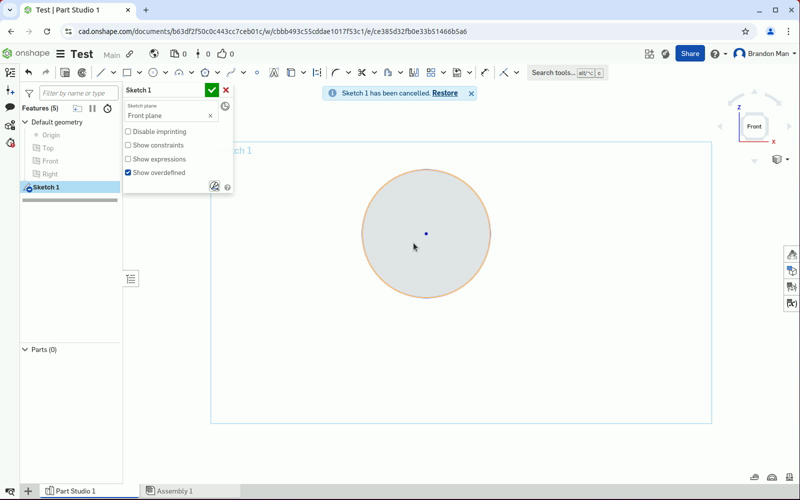
click(413, 242)
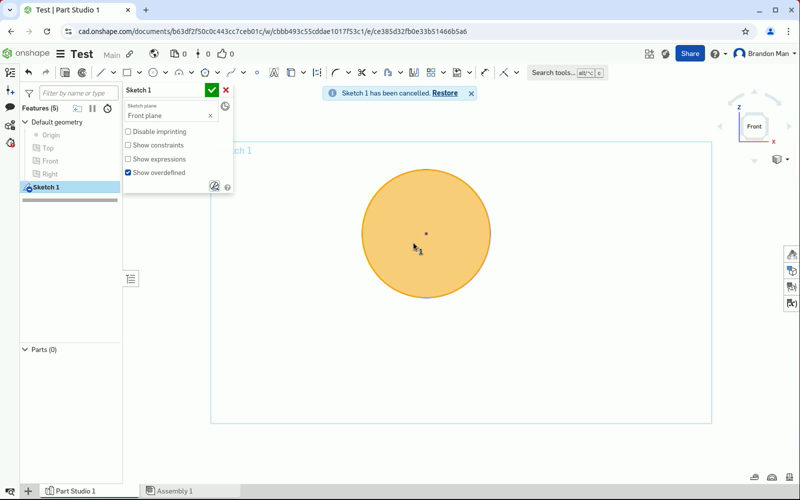
mouse_move(73, 352)
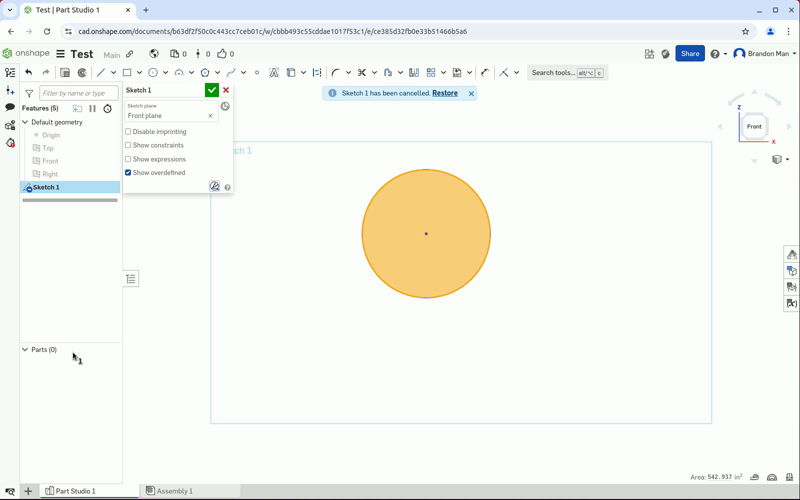
key(shift+y)
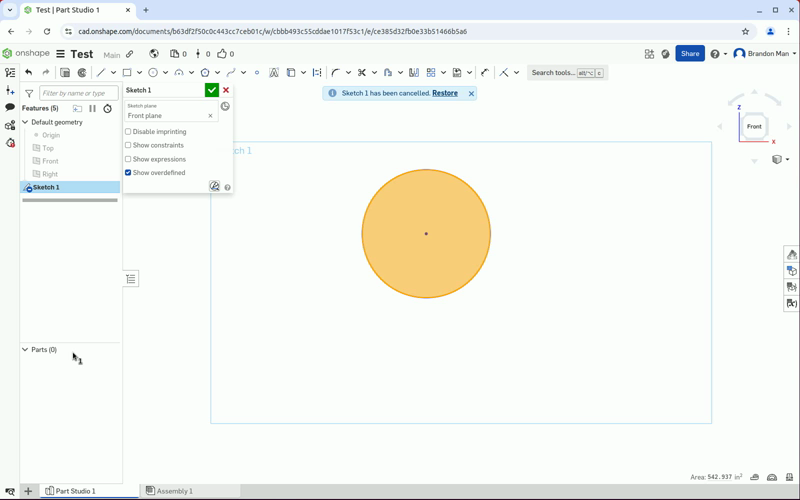
key(shift+e)
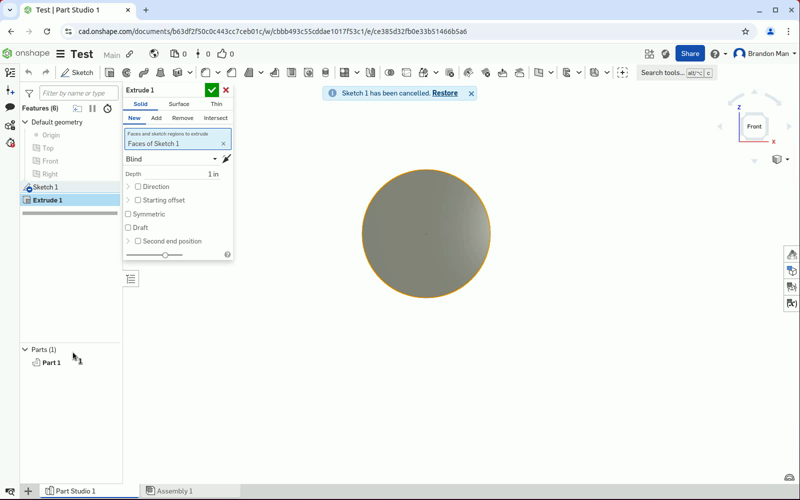
mouse_move(143, 106)
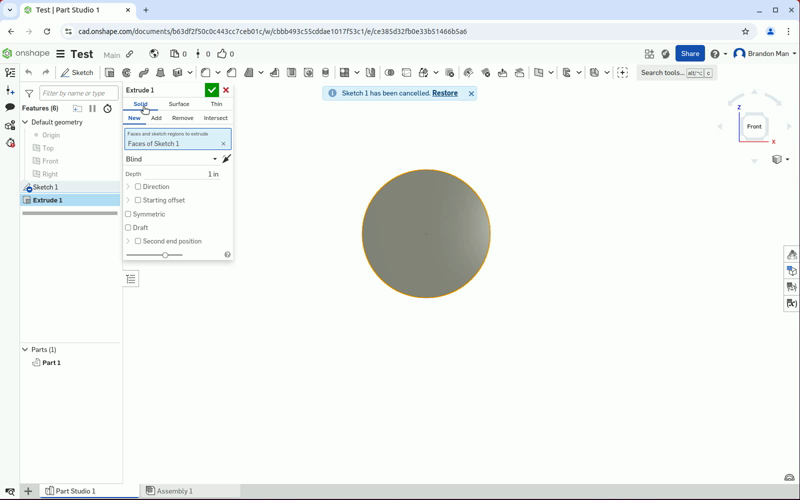
click(143, 106)
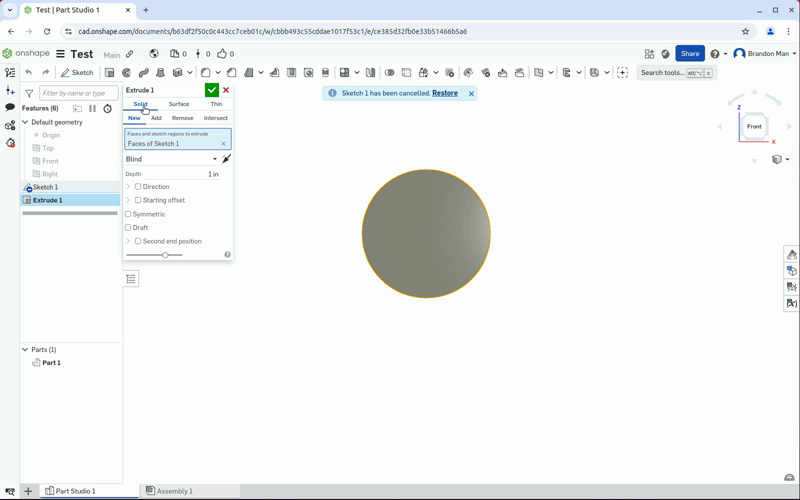
mouse_move(137, 120)
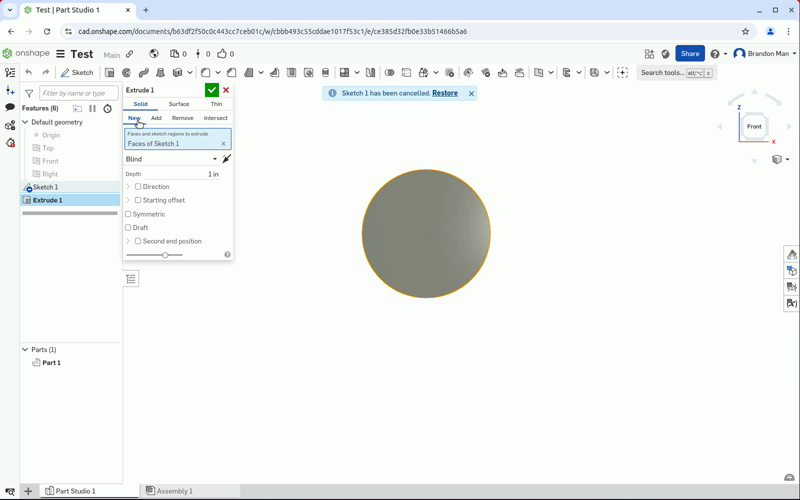
click(137, 120)
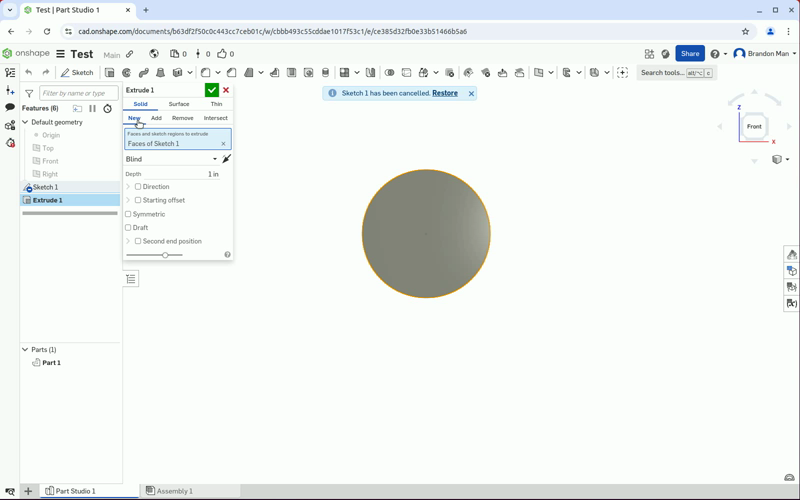
key(tab, 4)
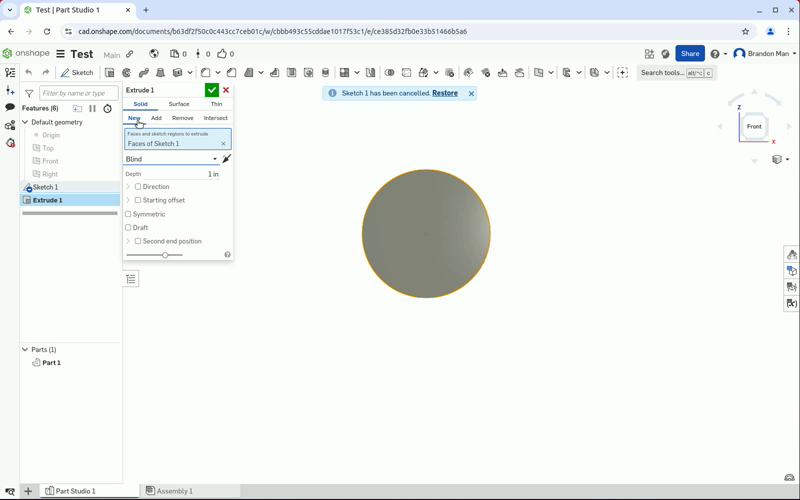
text(5.536)
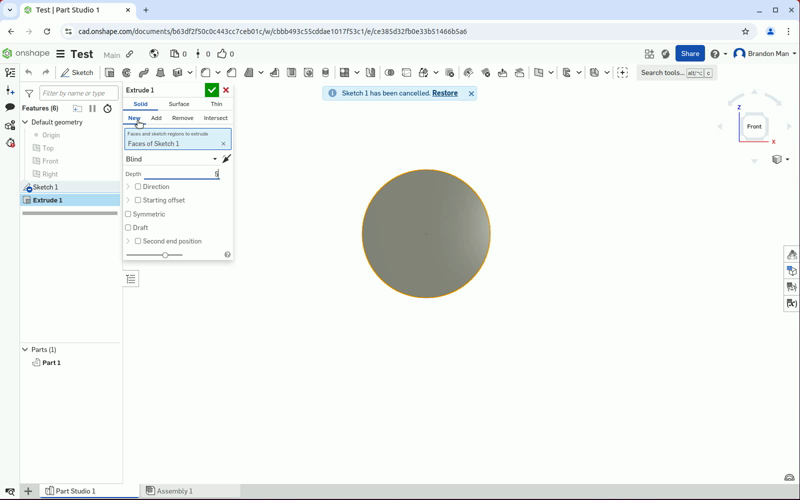
key(enter)
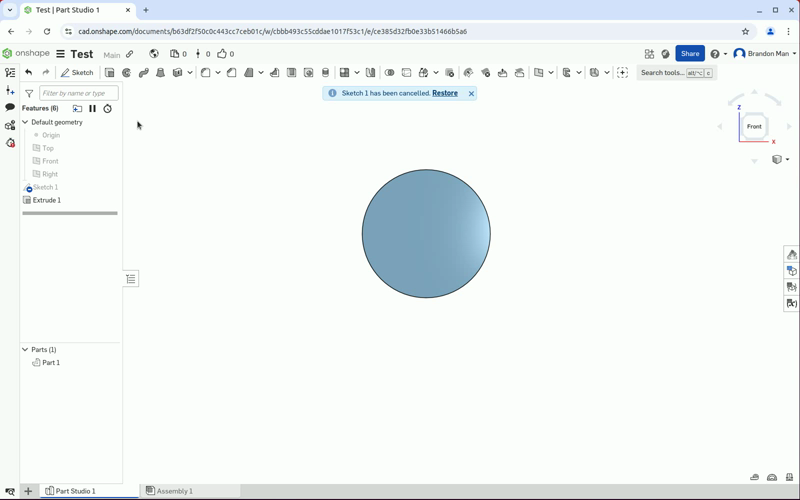
key(shift+h)
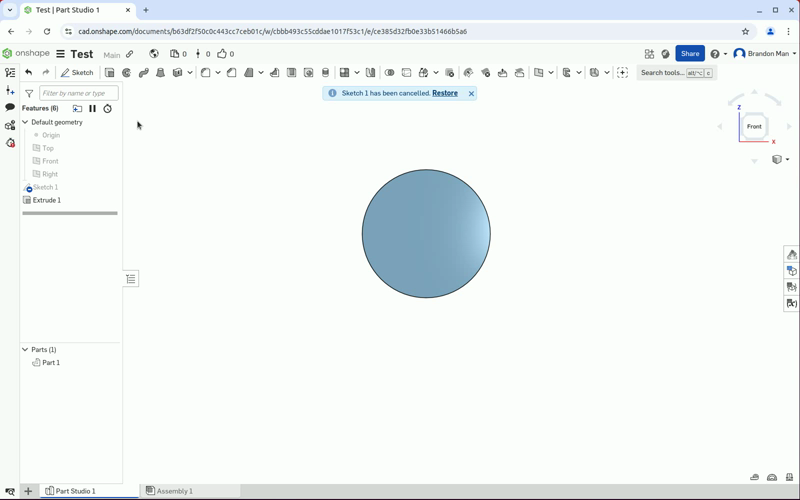
key(shift+h)
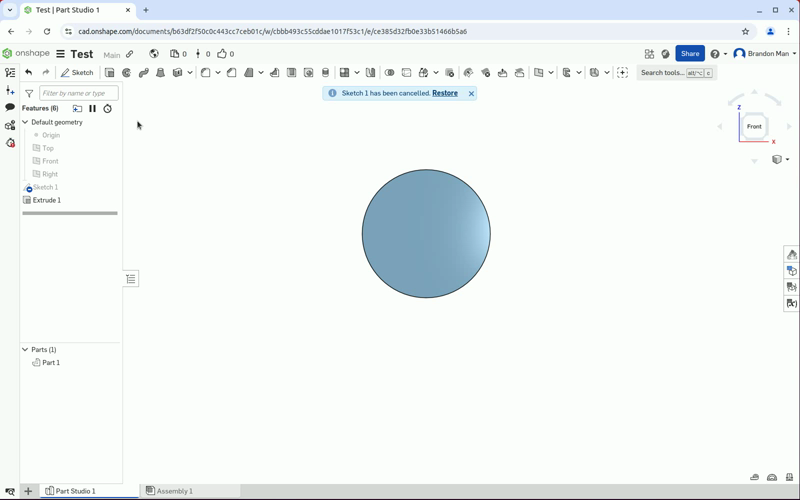
mouse_move(73, 189)
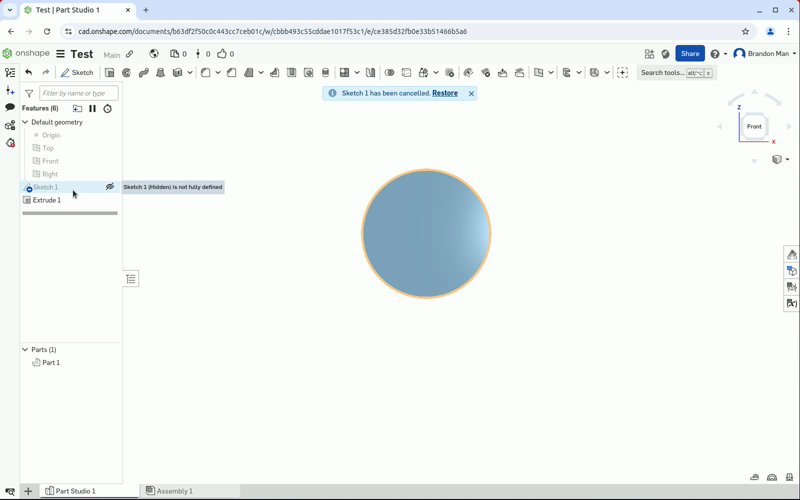
click(73, 189)
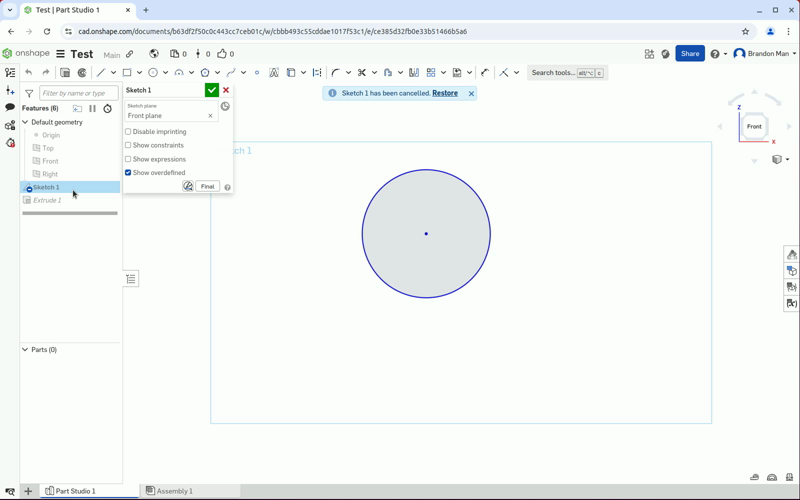
mouse_move(229, 92)
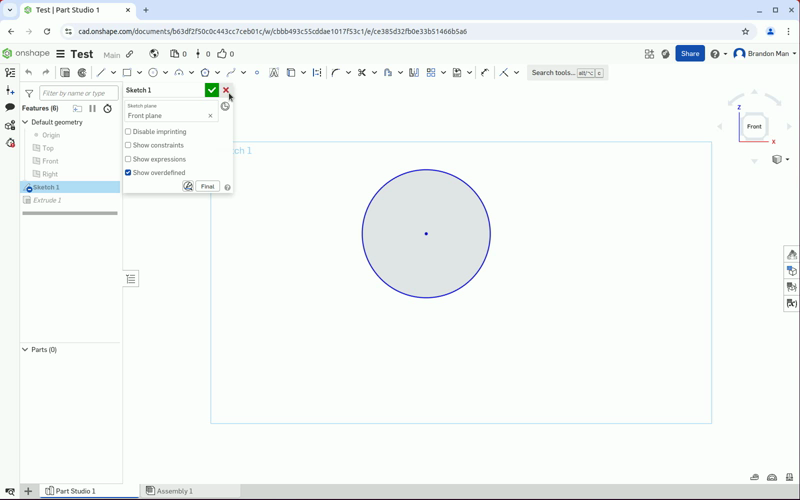
click(229, 92)
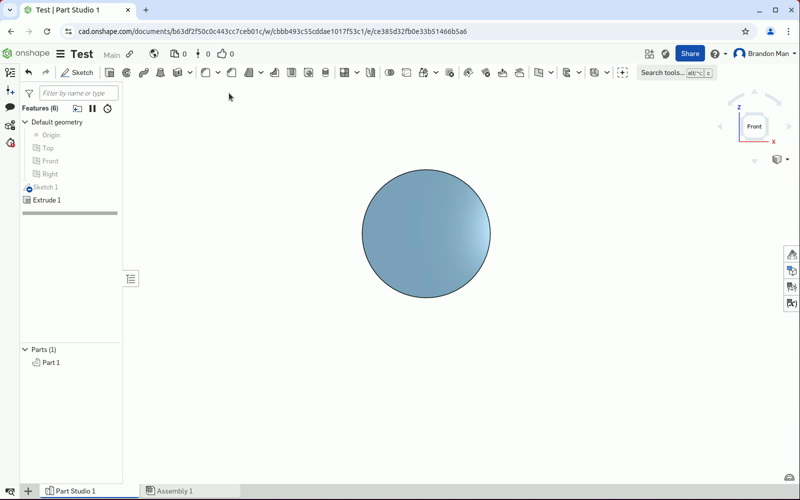
mouse_move(541, 75)
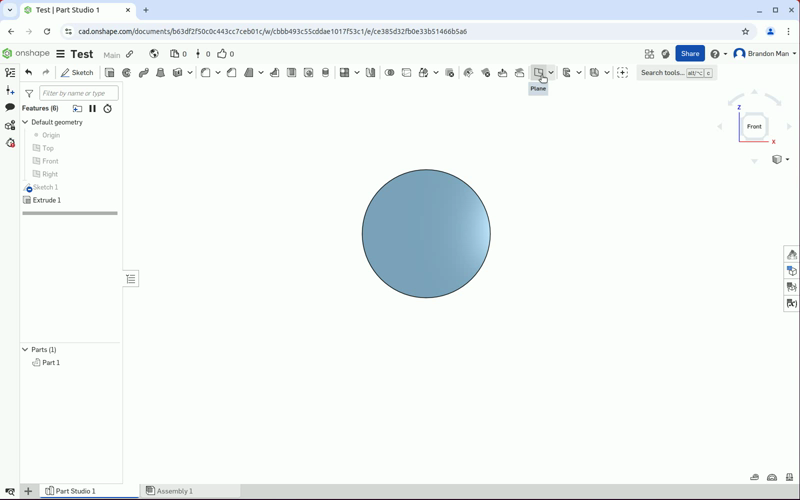
click(541, 75)
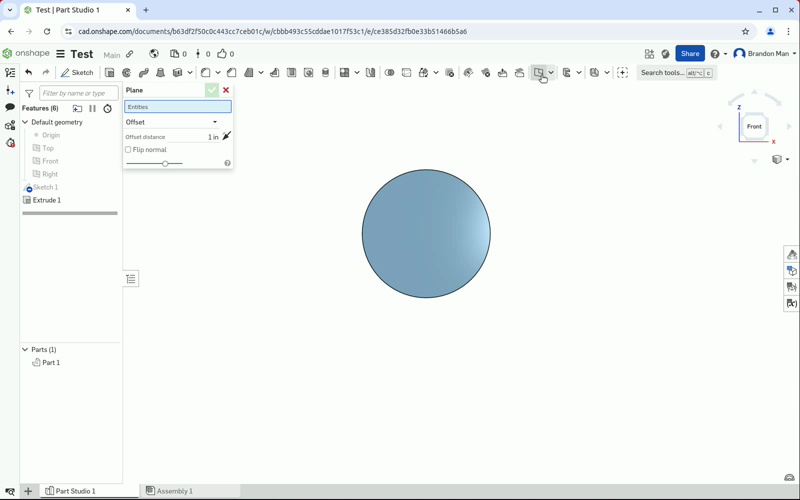
mouse_move(73, 163)
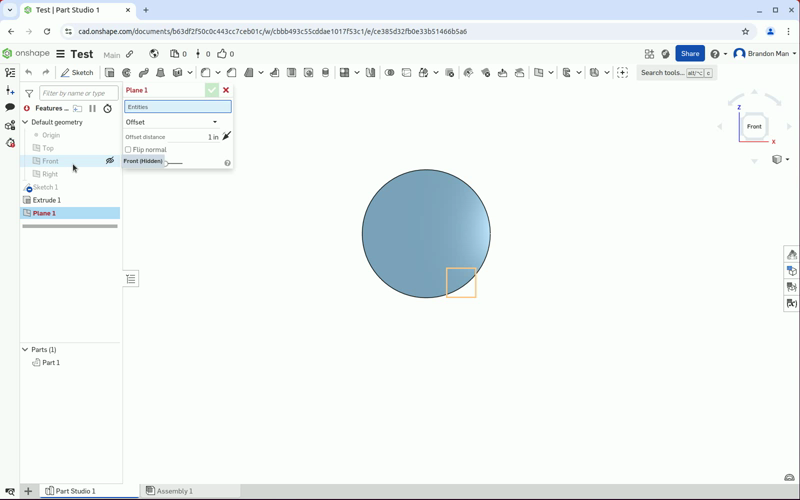
click(73, 163)
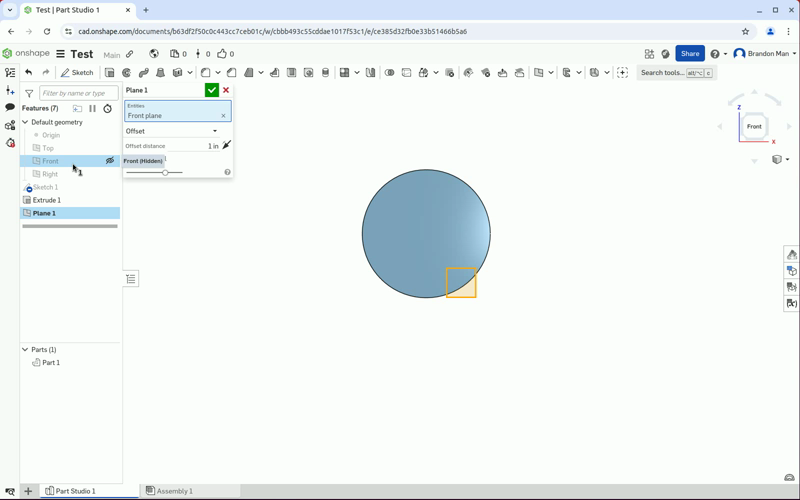
key(tab, 2)
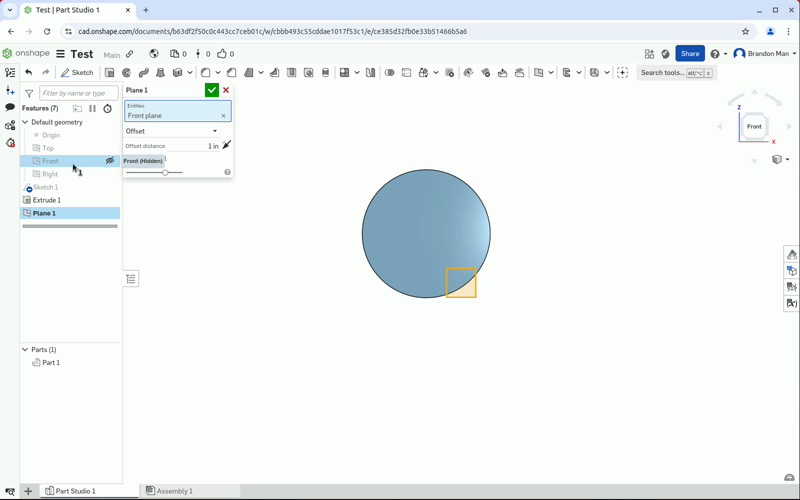
text(5.546)
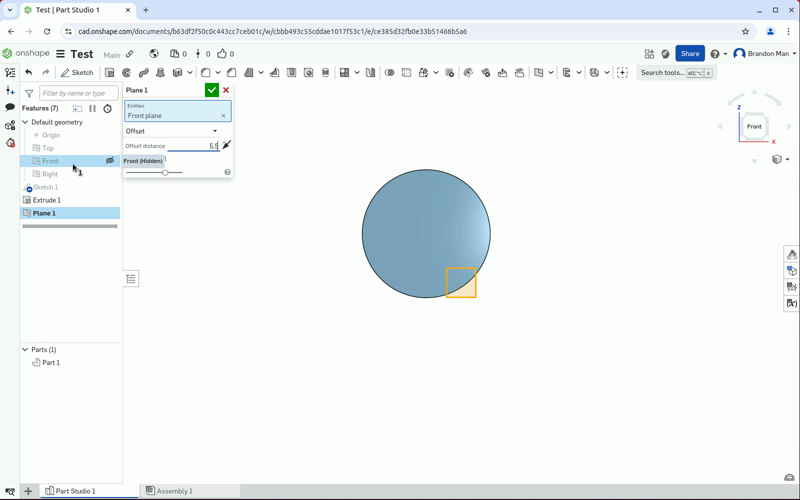
key(enter, 2)
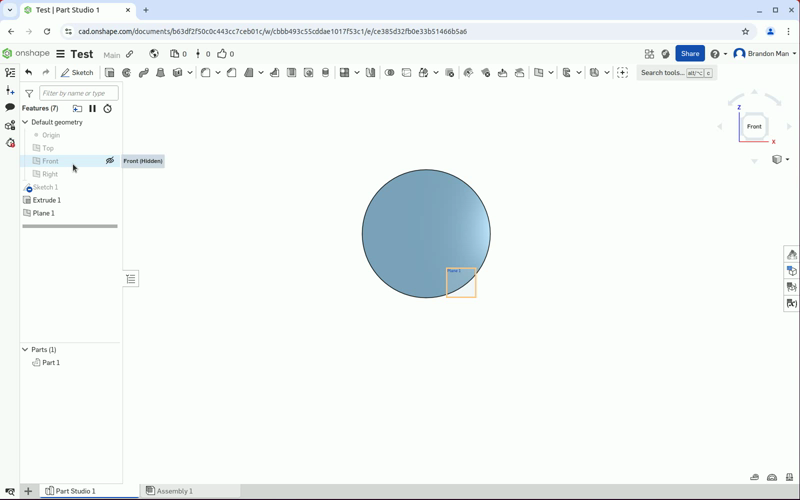
key(shift+s)
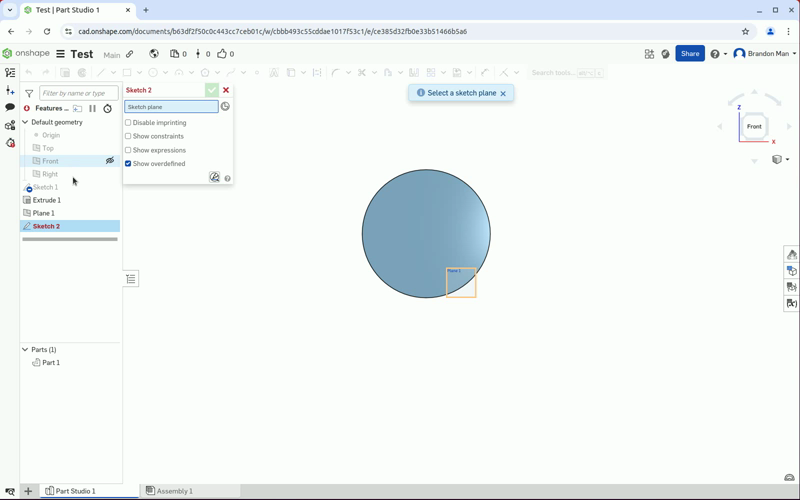
mouse_move(73, 215)
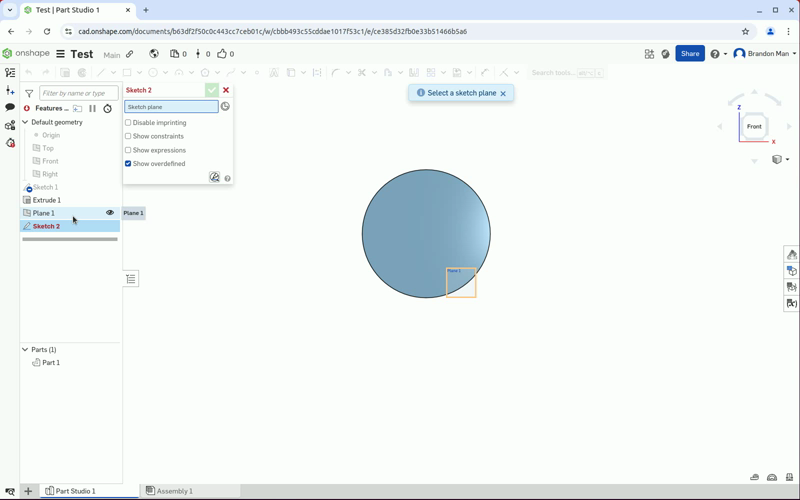
click(73, 215)
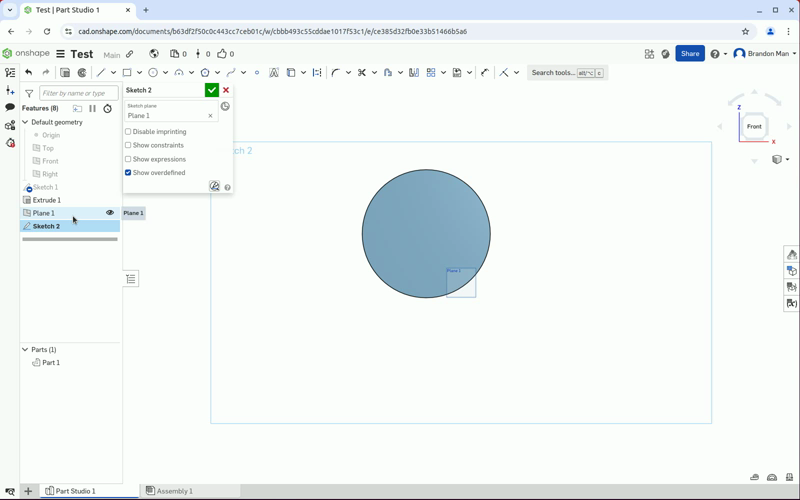
mouse_move(73, 352)
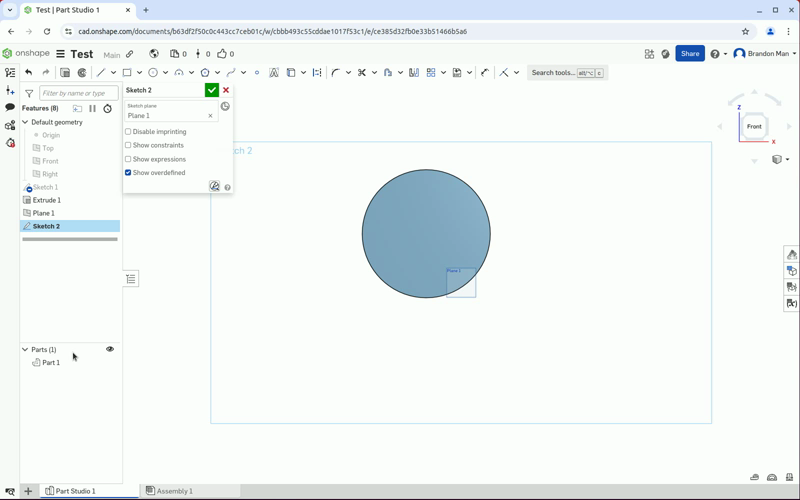
key(y)
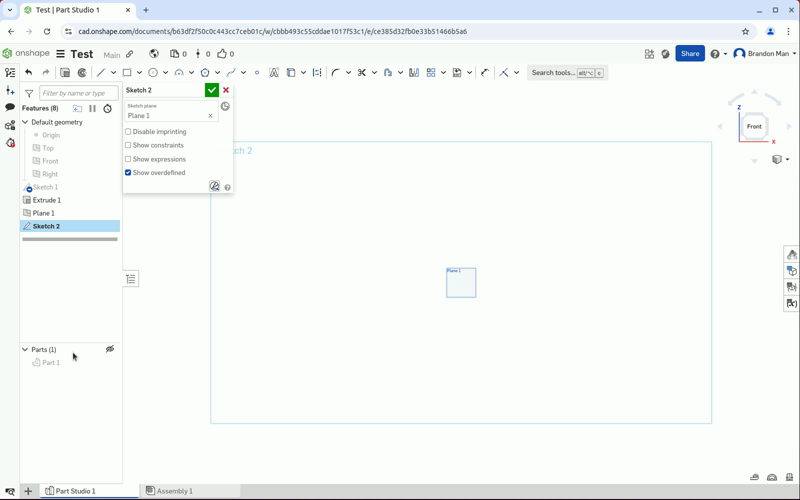
key(c)
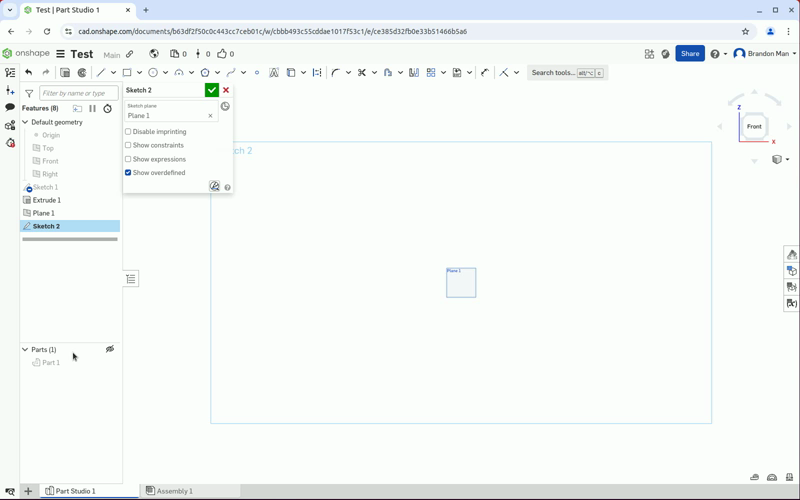
key_down(shift)
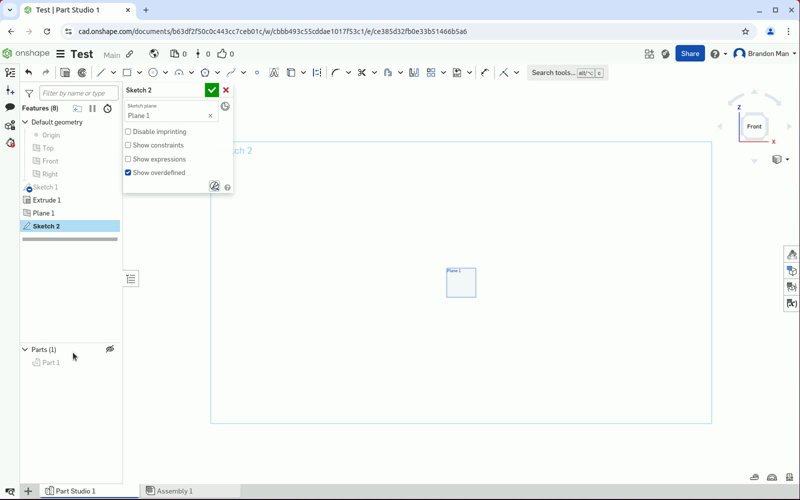
mouse_move(427, 233)
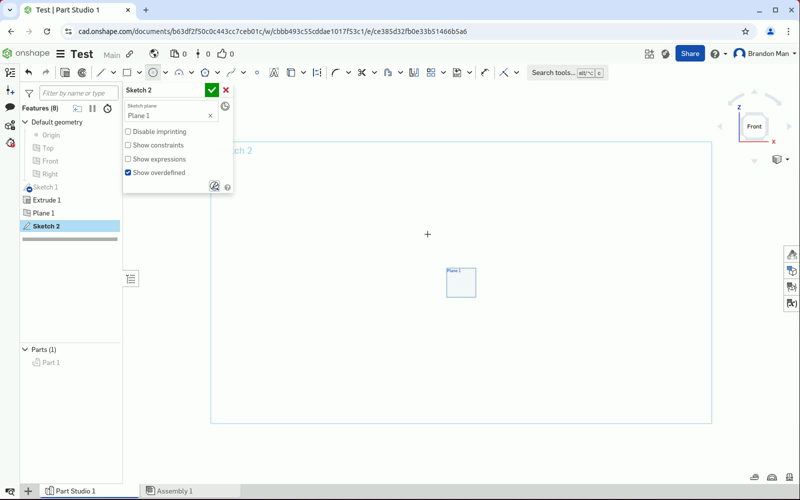
click(427, 233)
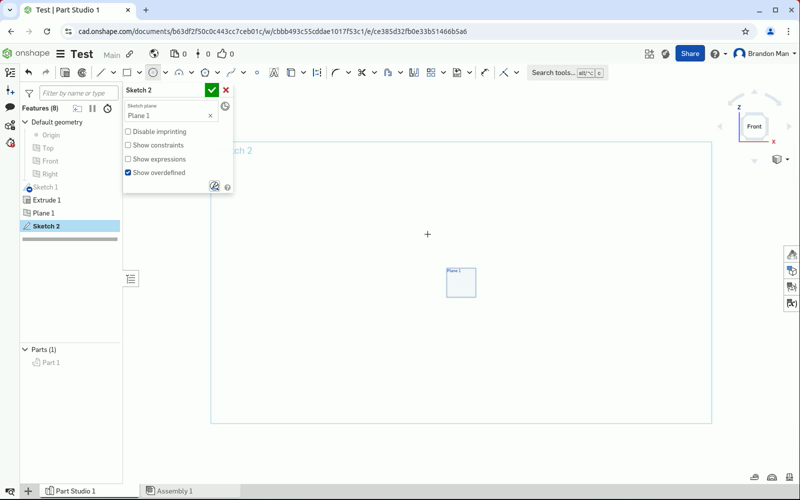
key_up(shift)
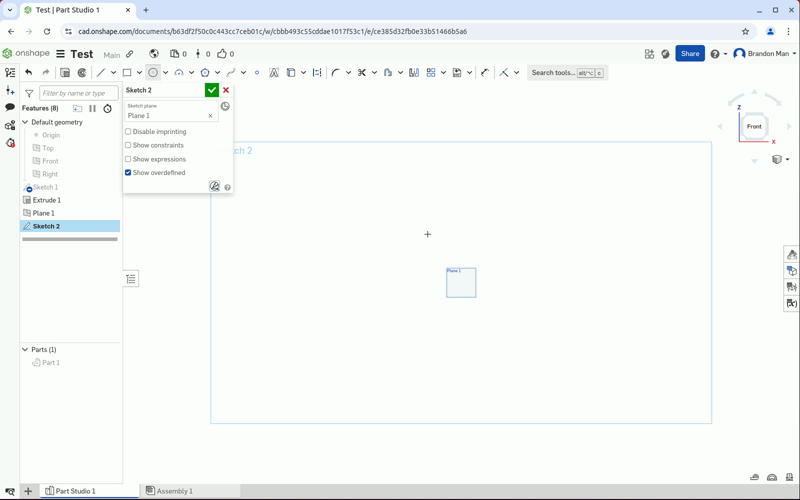
mouse_move(482, 233)
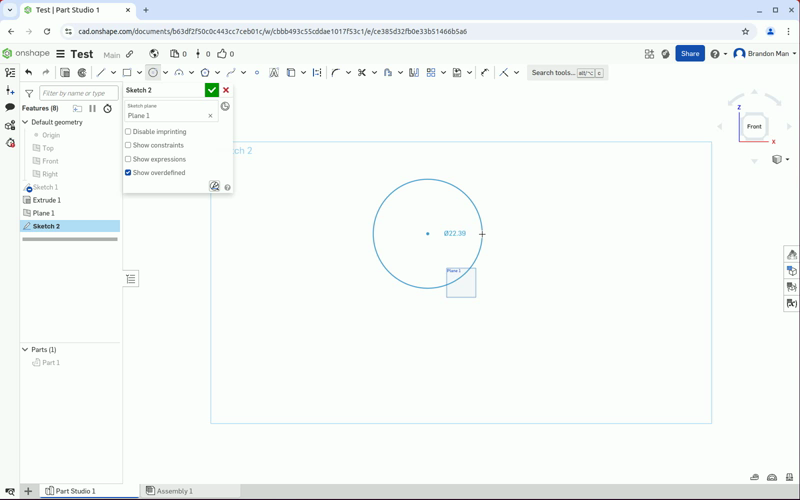
click(482, 233)
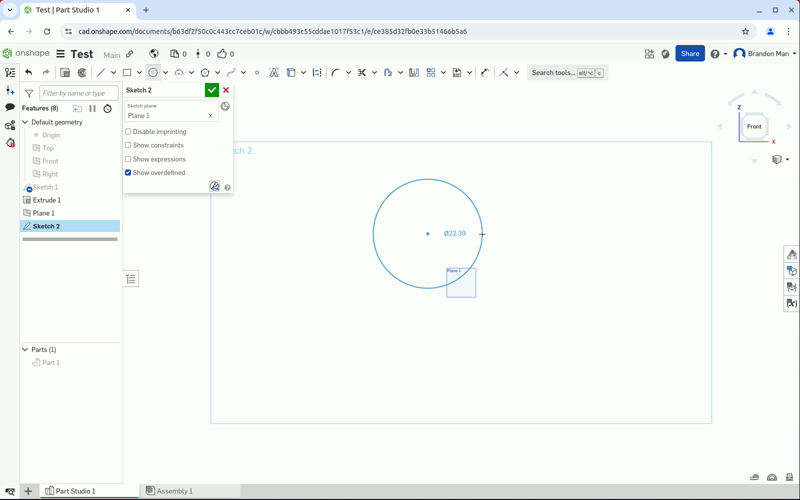
key(esc)
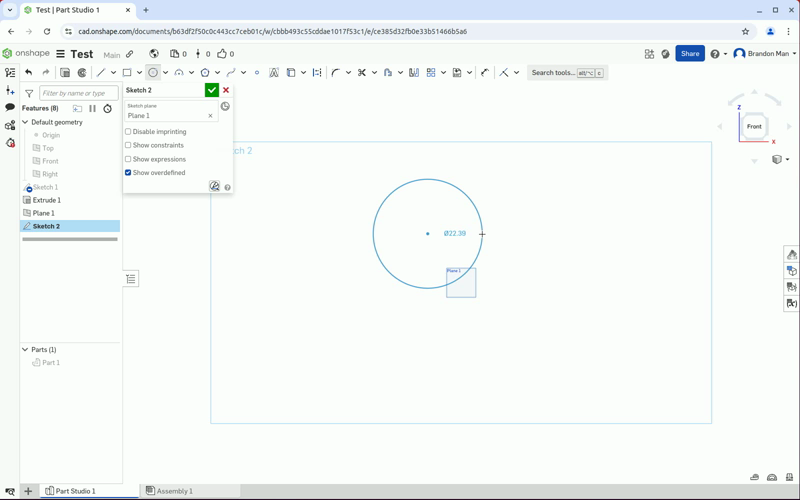
mouse_move(397, 268)
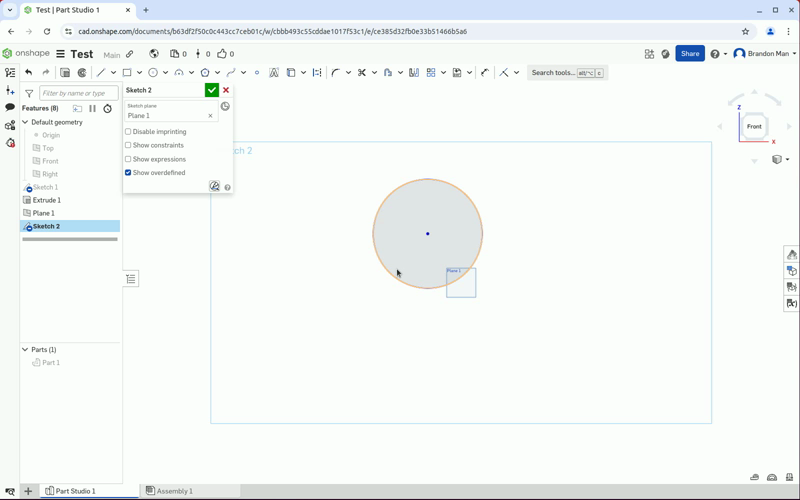
click(397, 268)
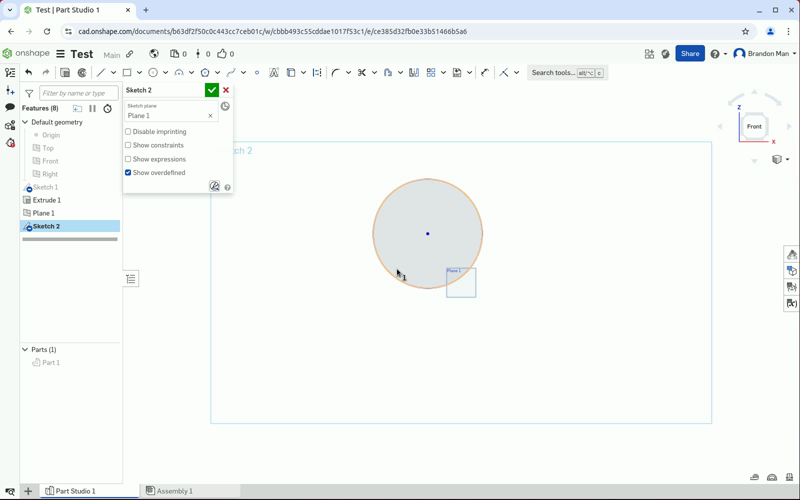
mouse_move(73, 352)
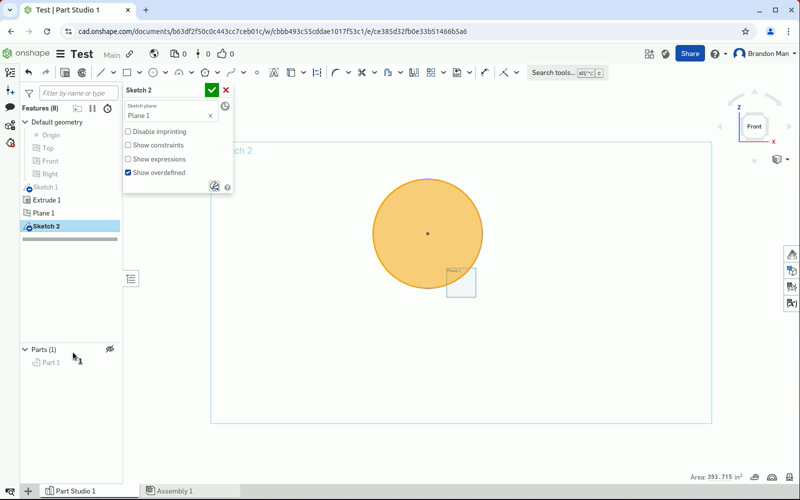
key(shift+y)
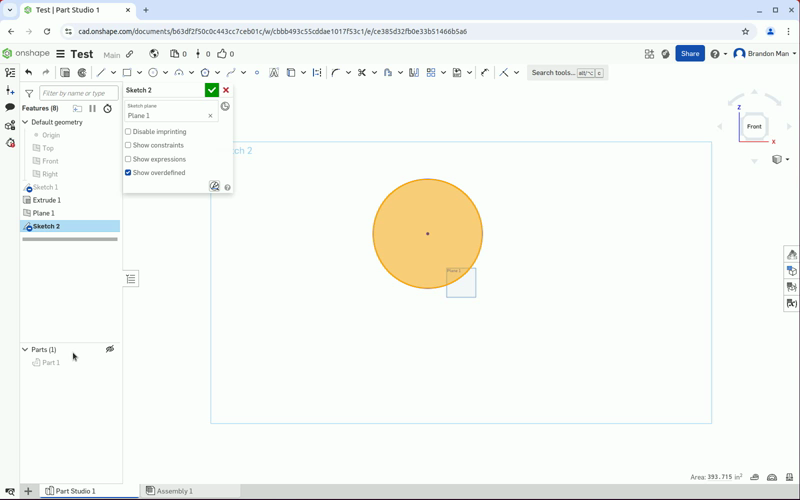
key(shift+e)
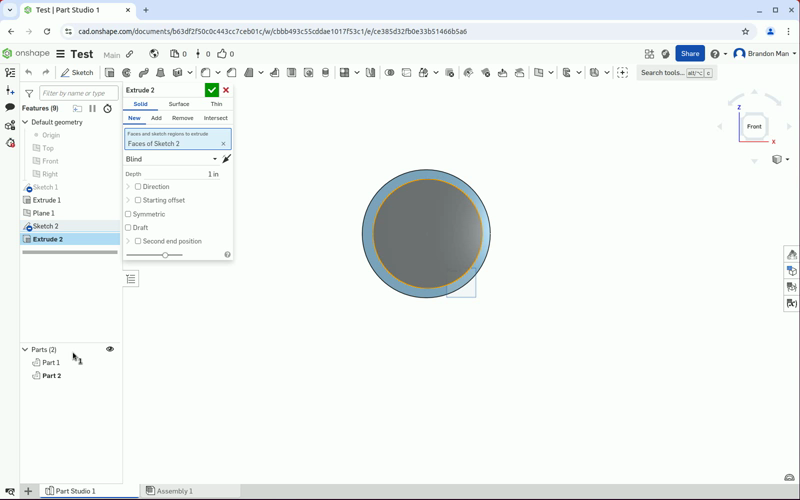
mouse_move(143, 106)
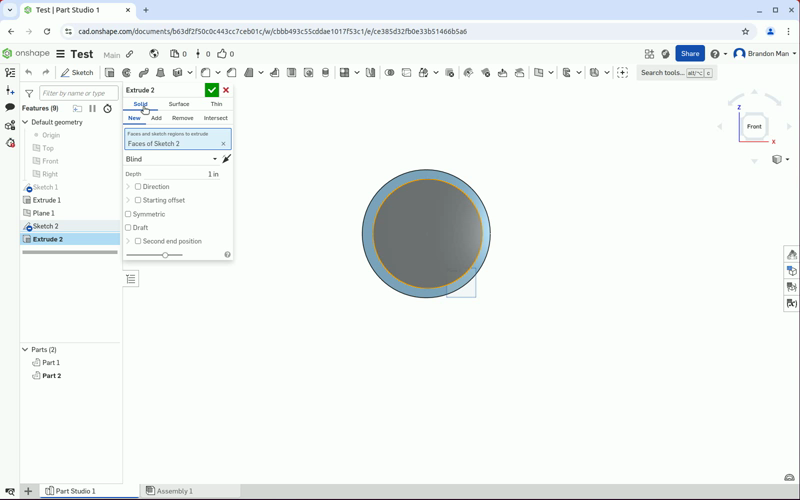
click(143, 106)
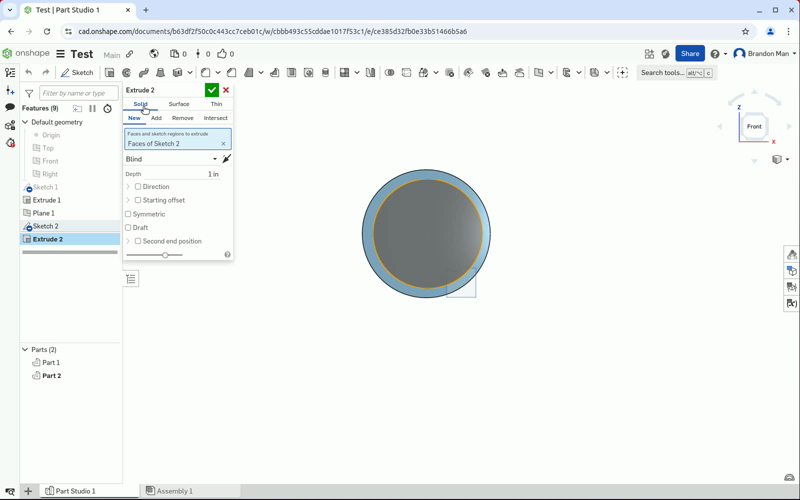
mouse_move(186, 120)
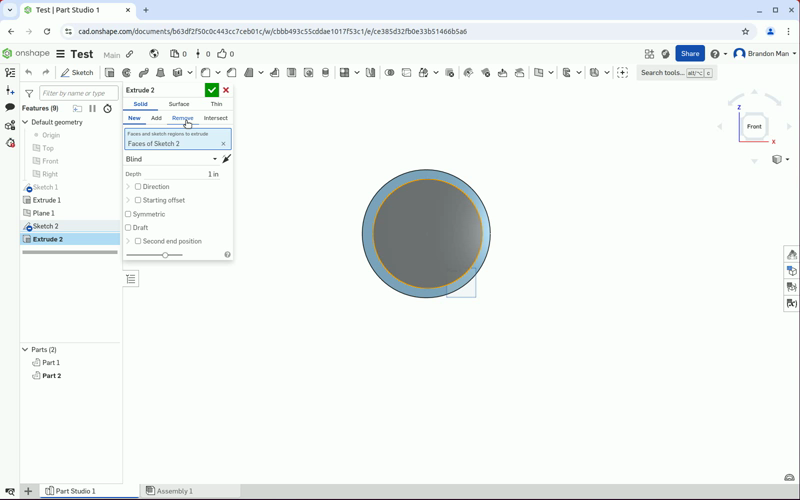
click(186, 120)
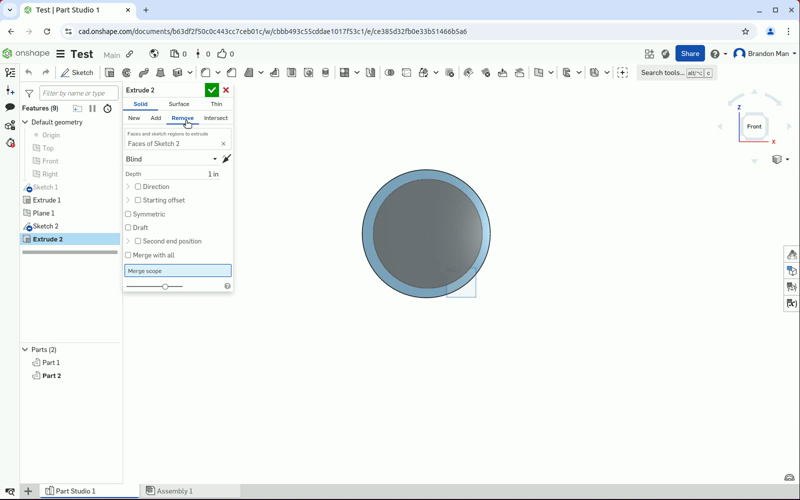
key(tab, 4)
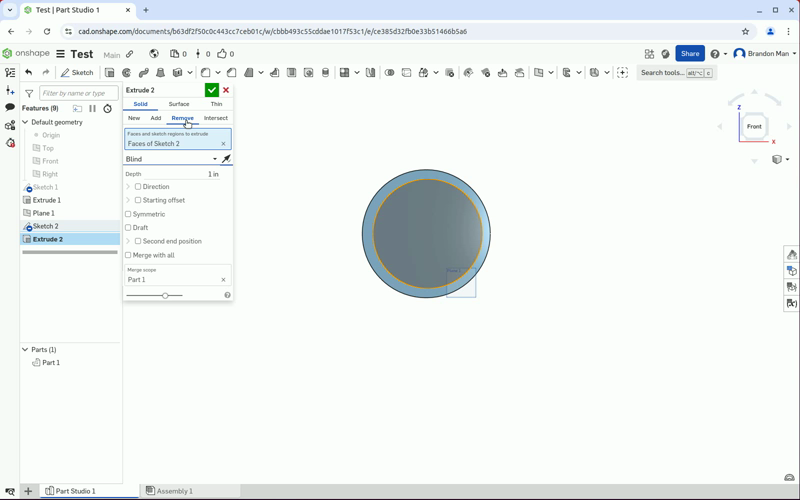
text(4.333)
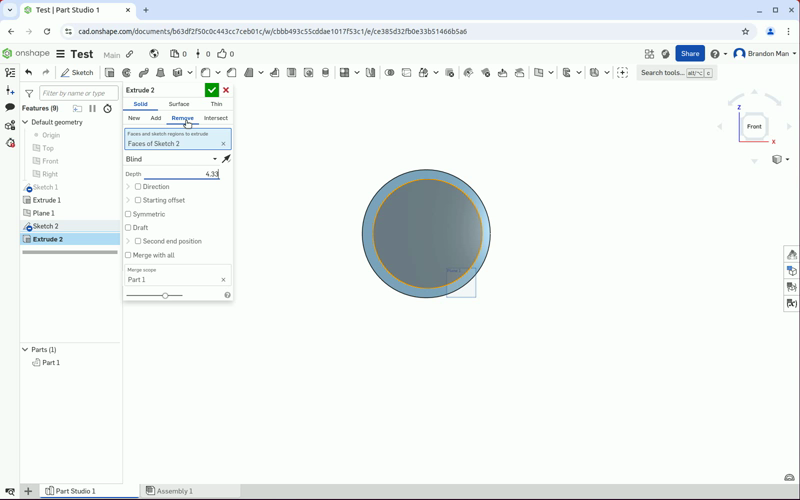
key(tab, 6)
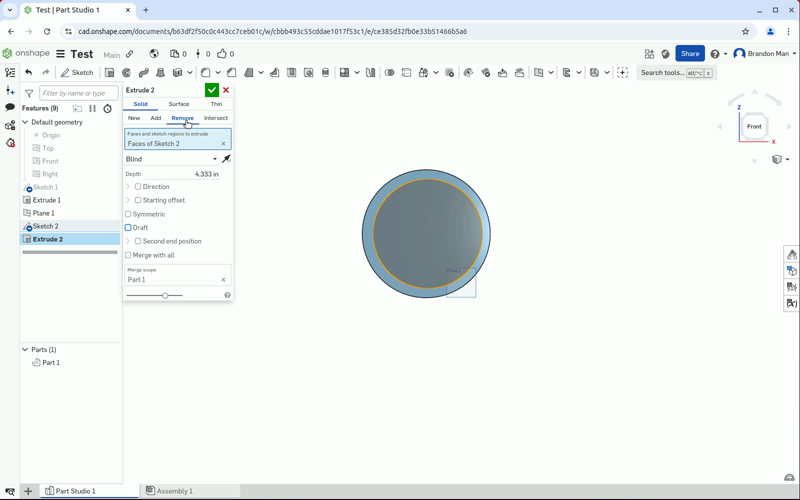
key(space)
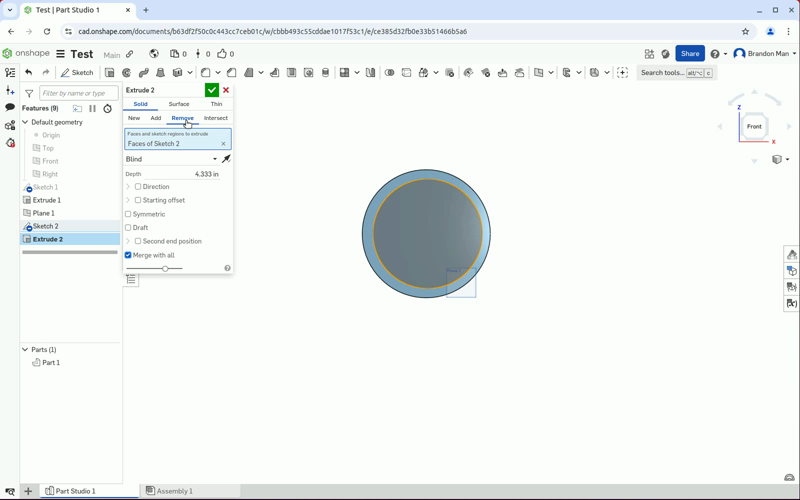
key(enter)
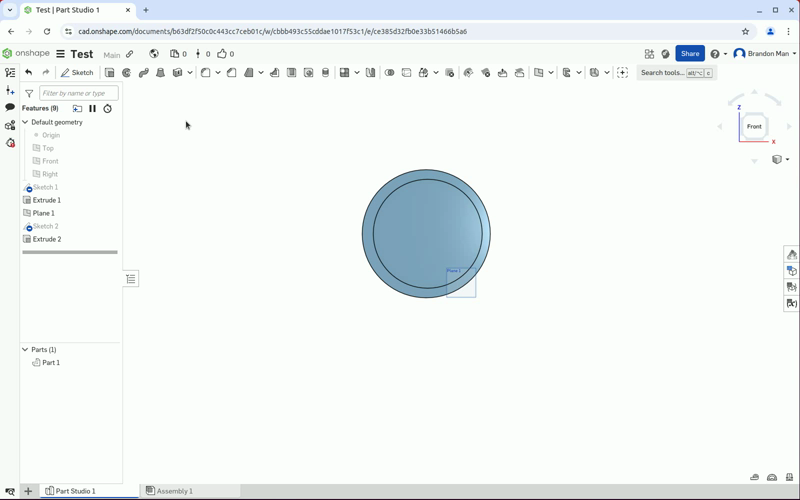
key(shift+h)
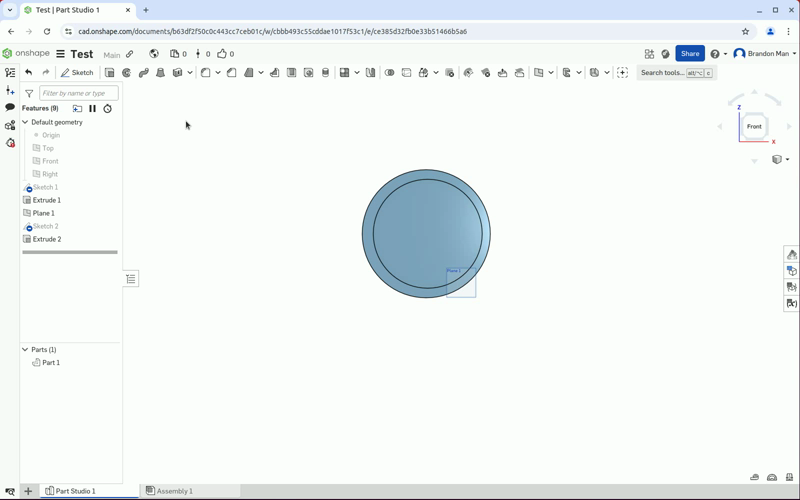
key(shift+h)
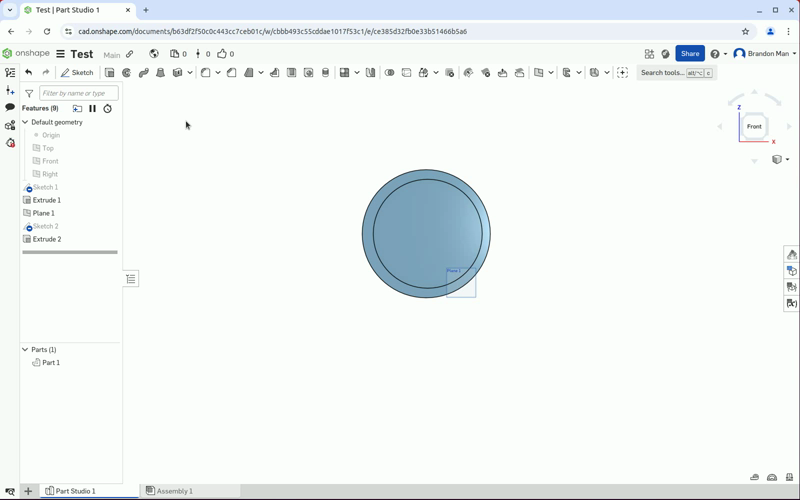
key(shift+7)
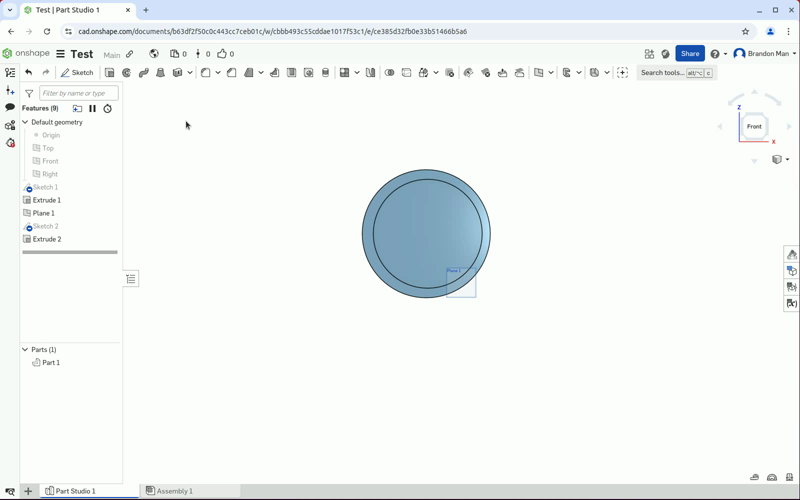
key(left, 2)
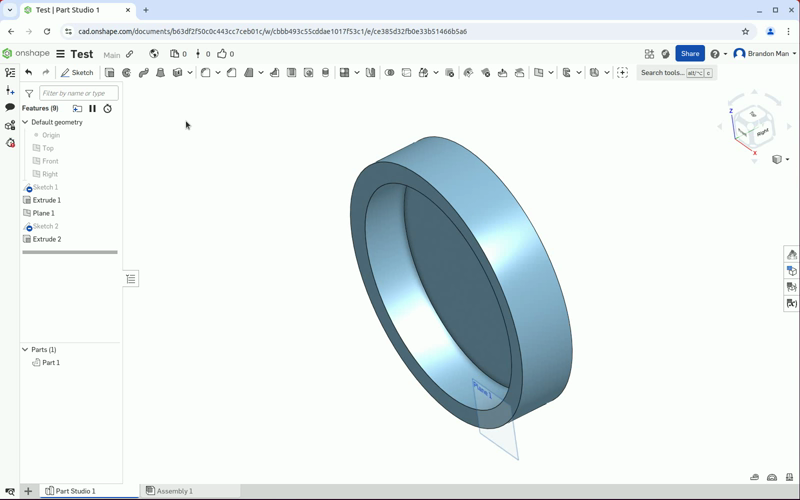
key(down, 2)
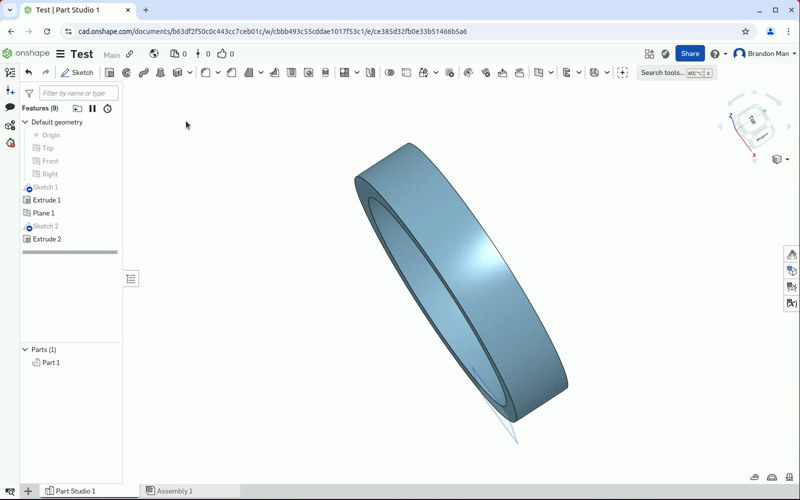
key(up, 2)
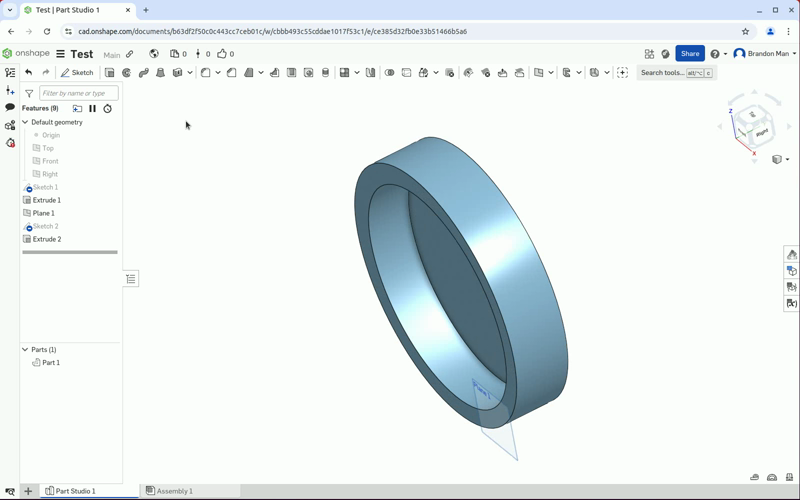
key(right, 2)
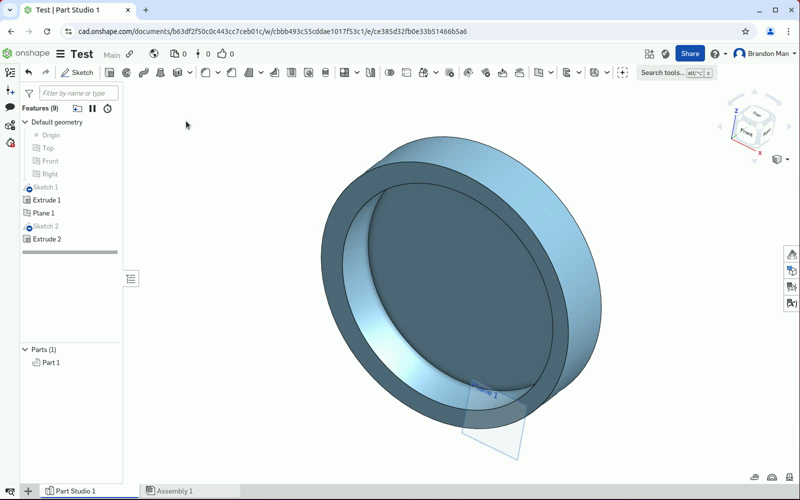
mouse_move(73, 189)
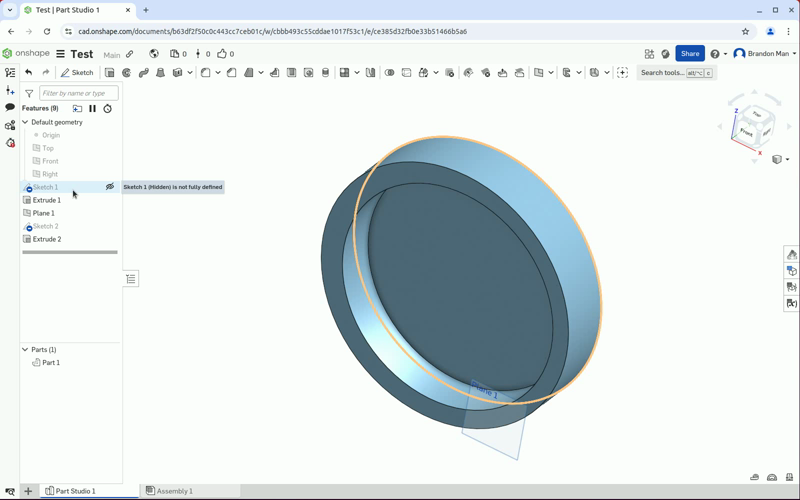
click(73, 189)